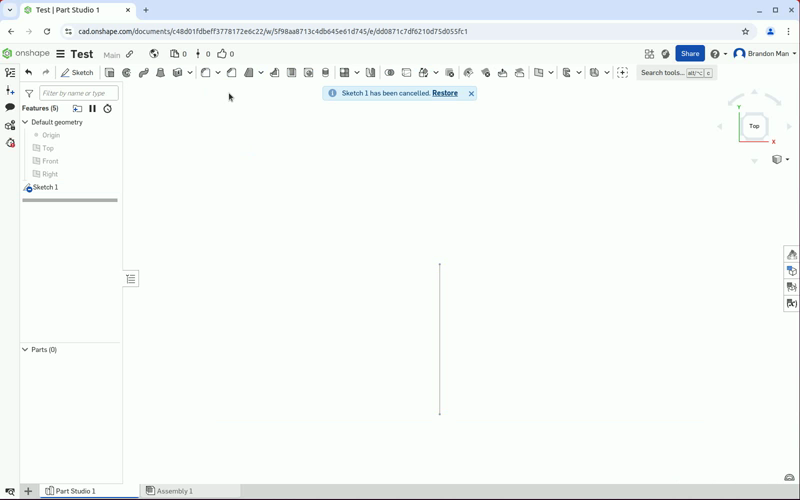
key(shift+h)
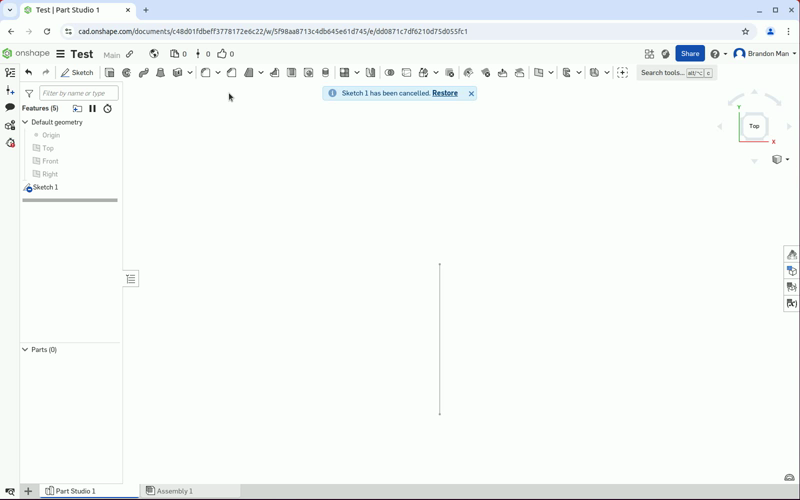
key(shift+s)
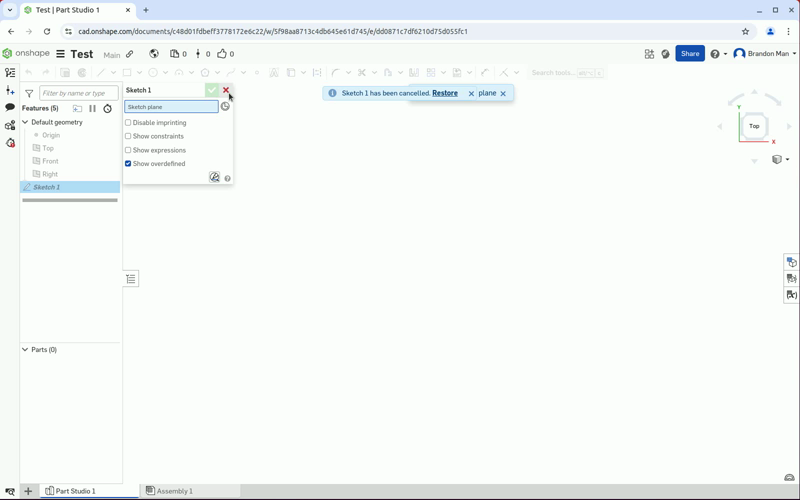
mouse_move(73, 150)
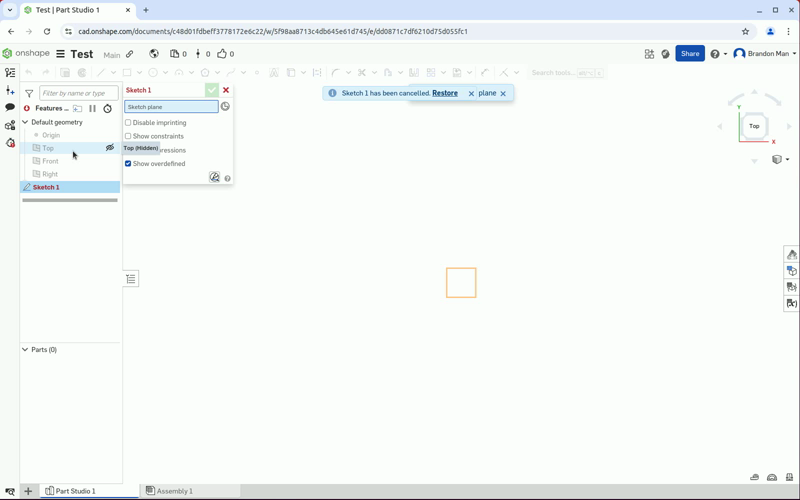
click(73, 150)
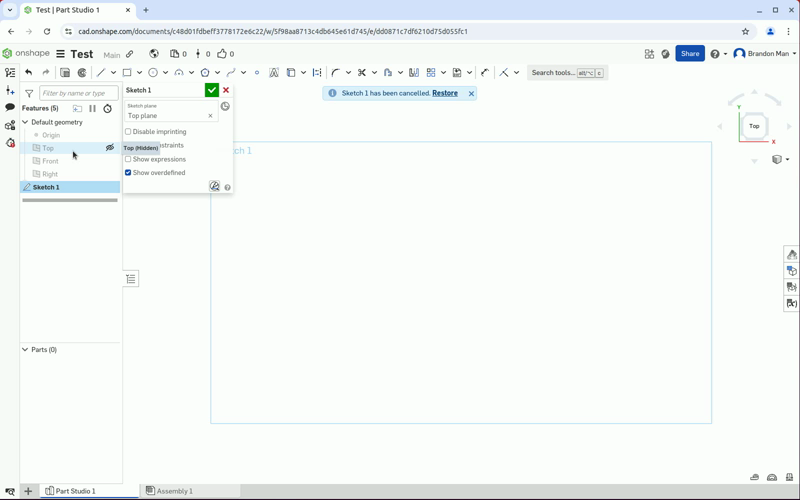
mouse_move(73, 352)
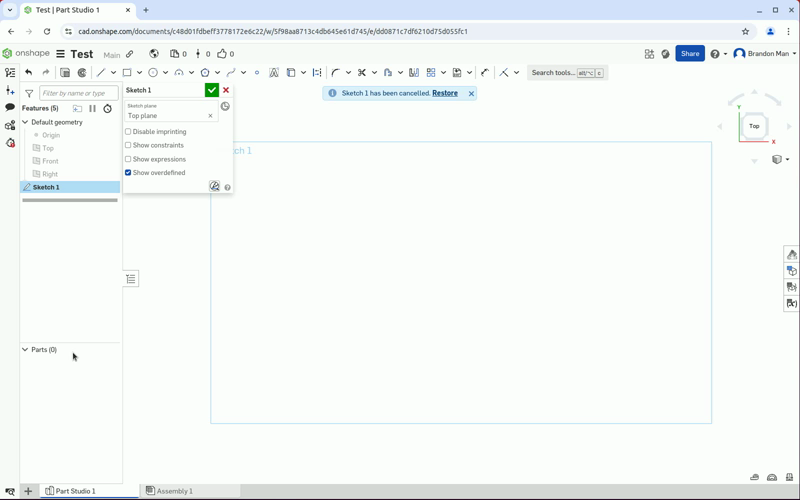
key(y)
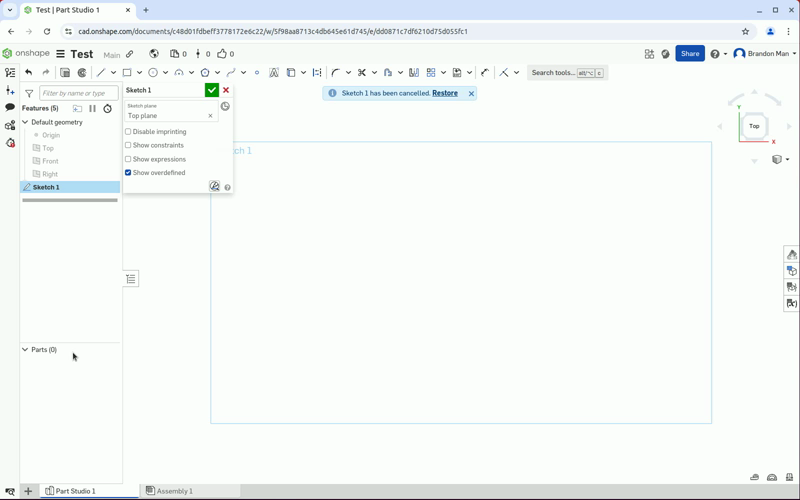
key(c)
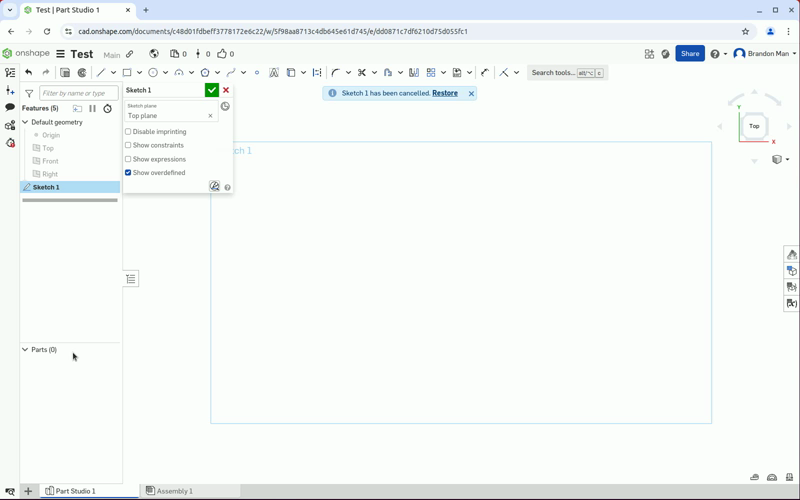
key_down(shift)
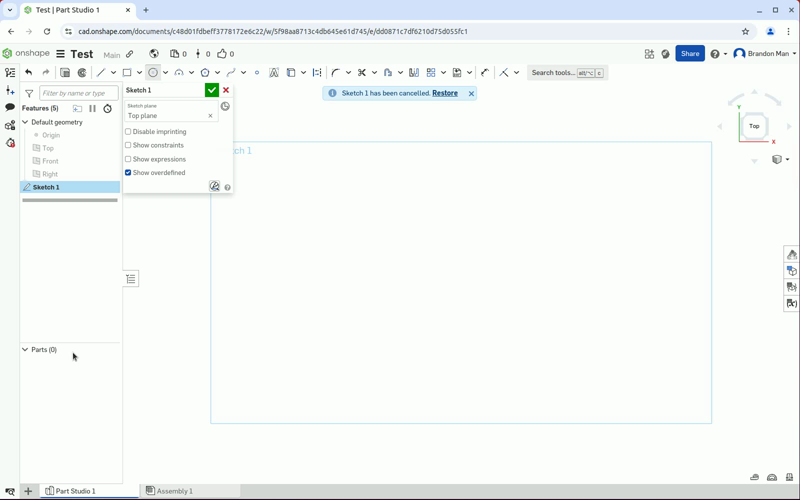
mouse_move(460, 282)
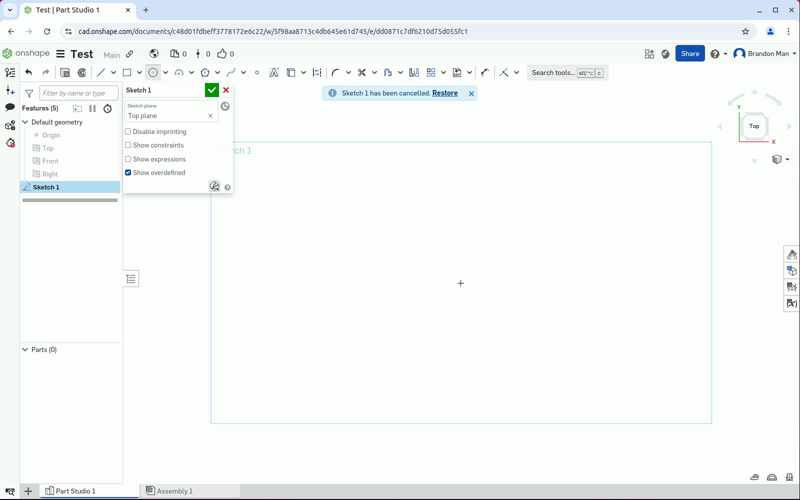
click(460, 282)
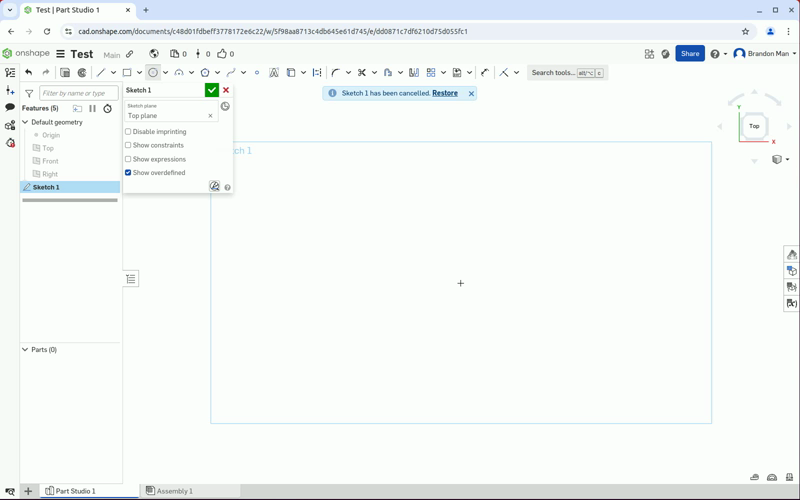
key_up(shift)
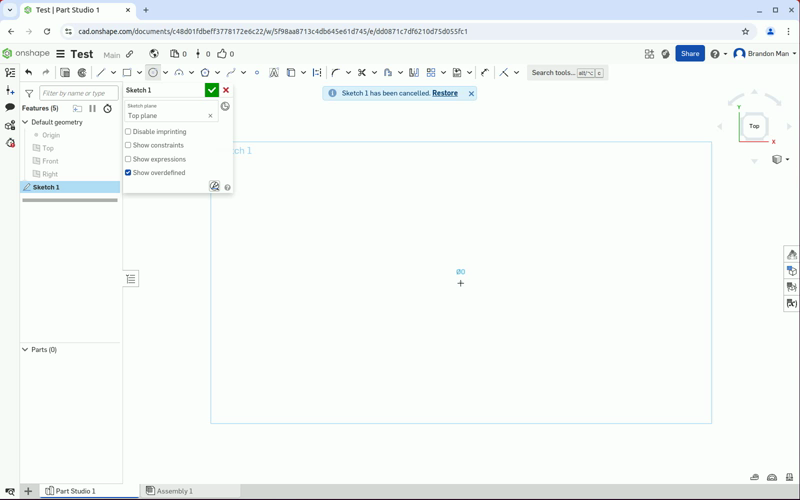
mouse_move(524, 282)
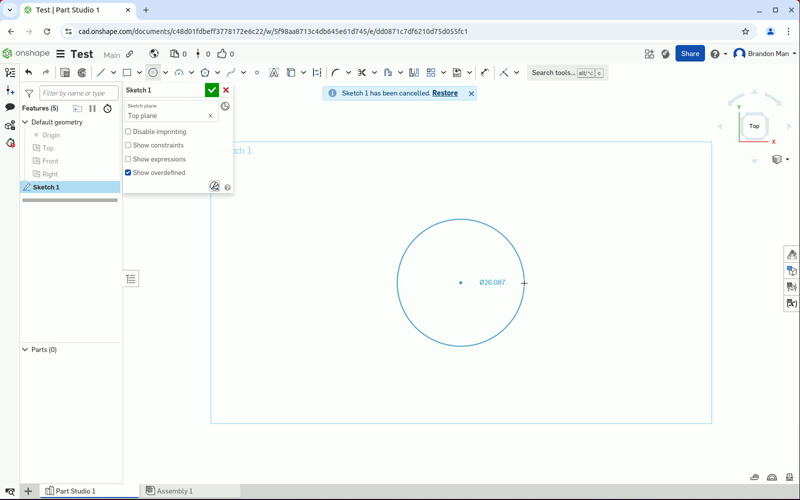
click(524, 282)
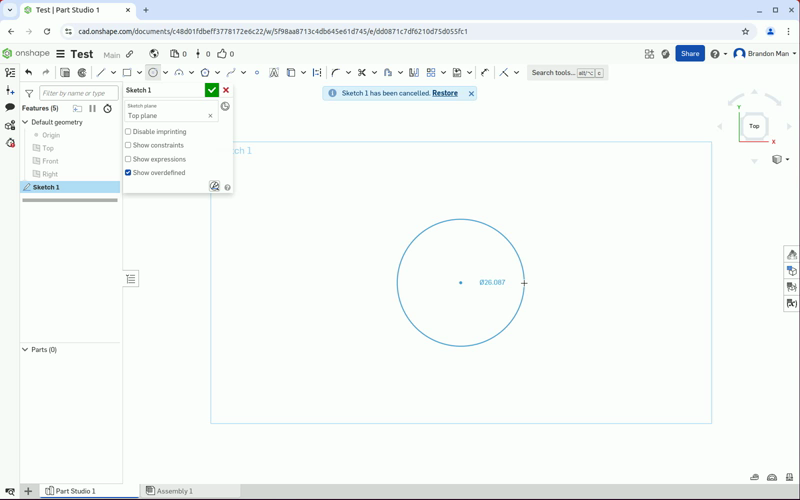
key(esc)
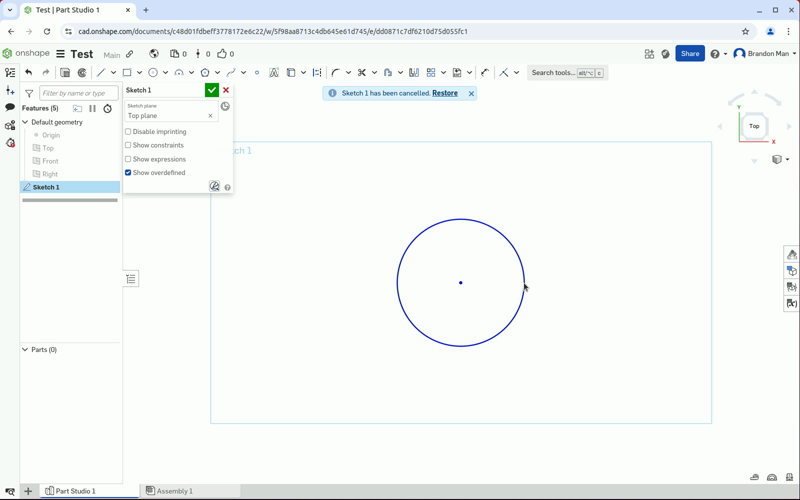
mouse_move(469, 312)
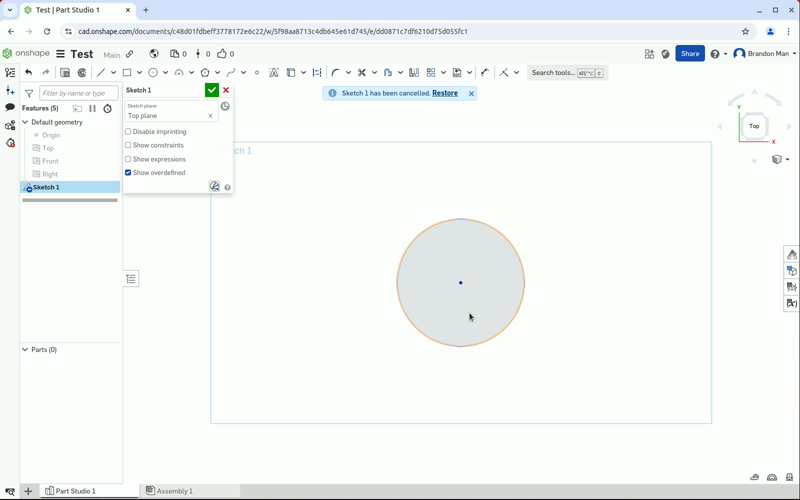
click(469, 312)
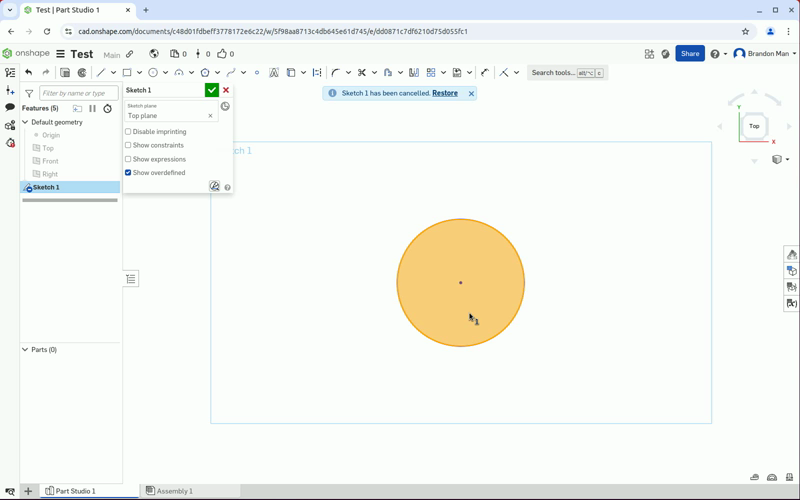
mouse_move(73, 352)
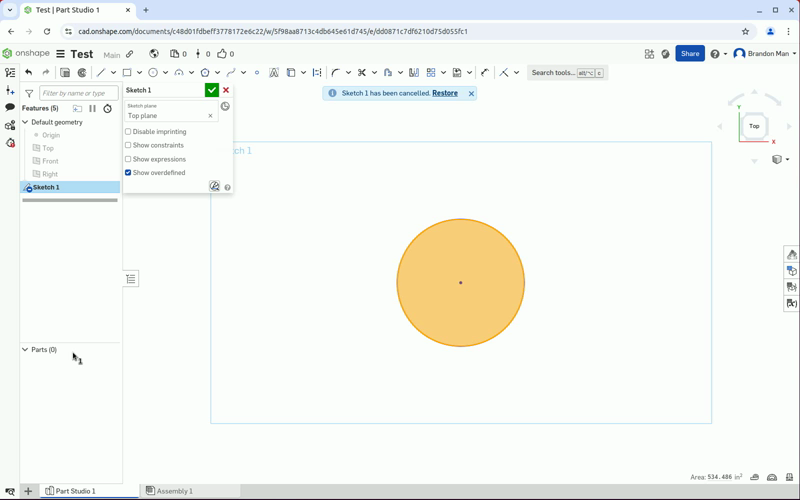
key(shift+y)
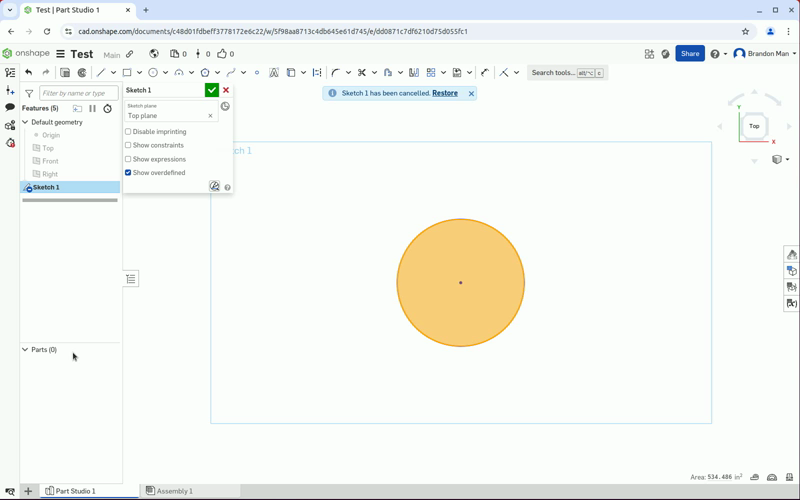
key(shift+e)
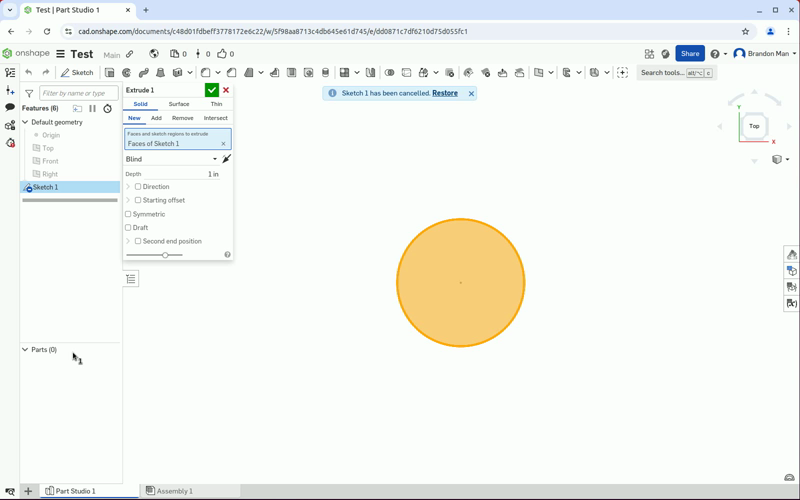
mouse_move(143, 106)
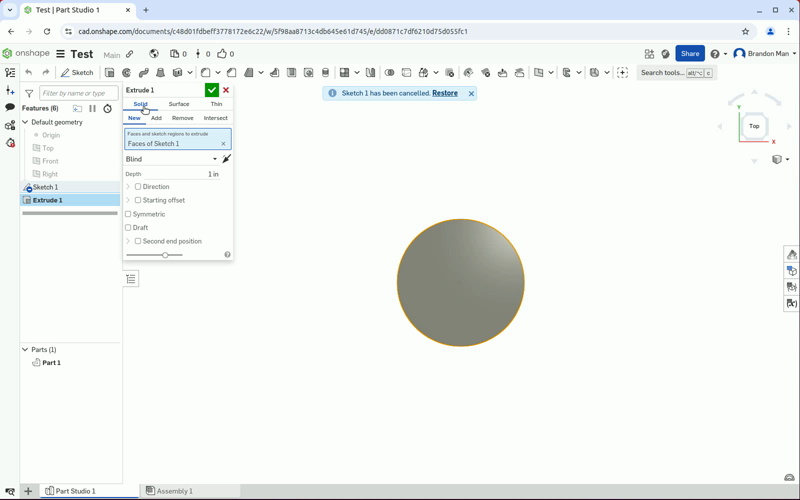
click(143, 106)
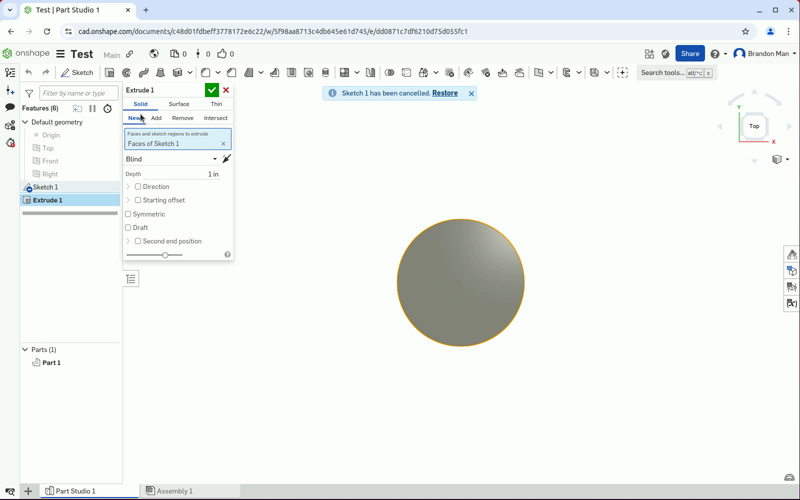
mouse_move(137, 120)
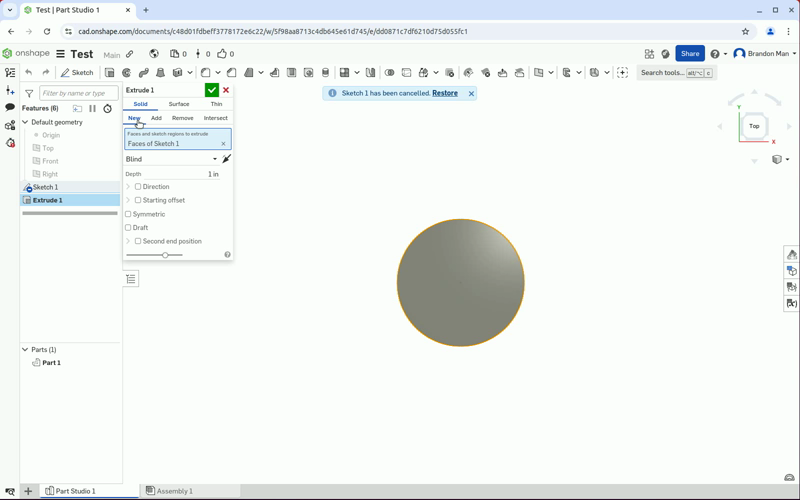
click(137, 120)
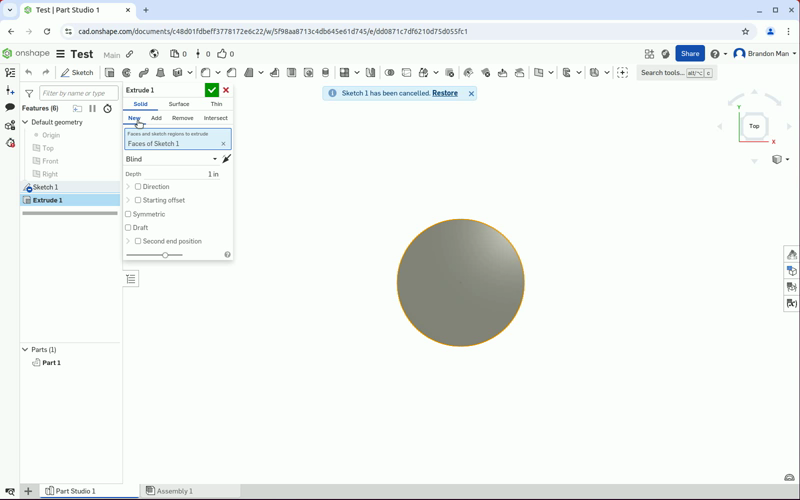
key(tab, 4)
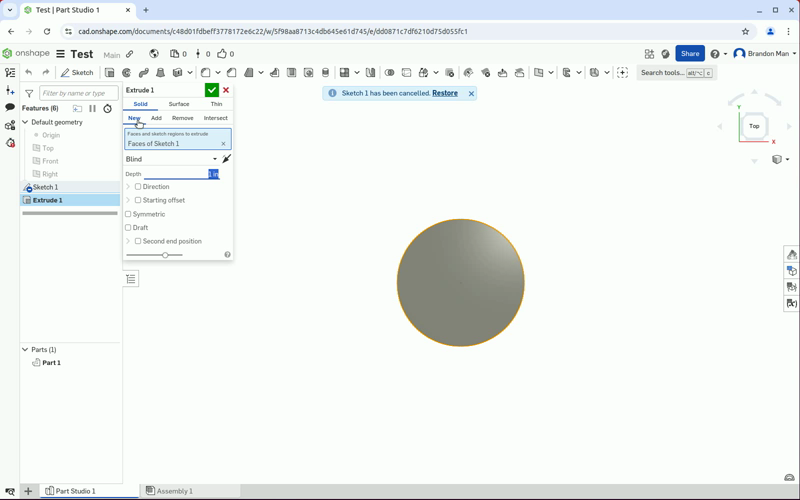
text(12.276)
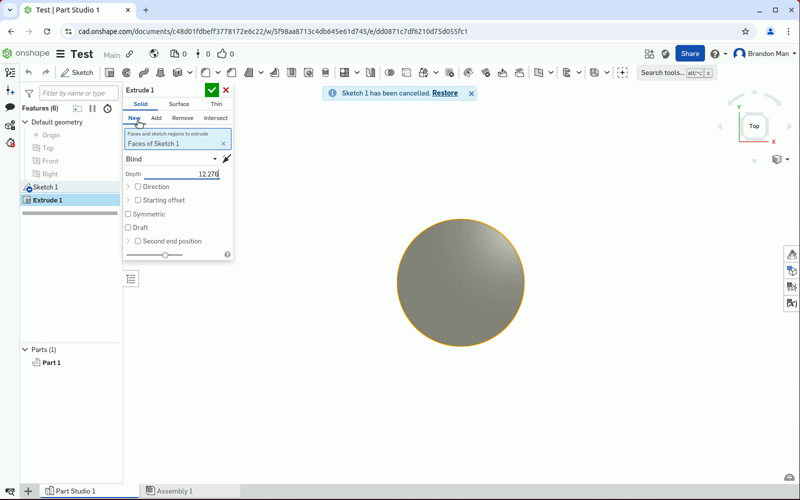
key(enter)
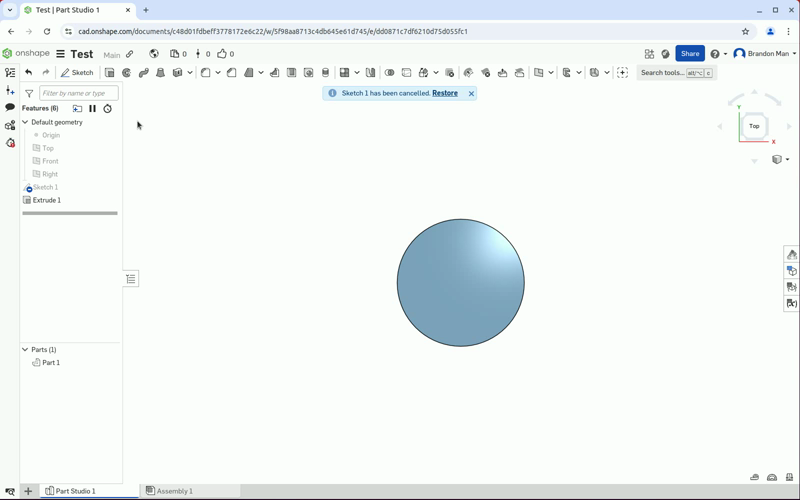
key(shift+h)
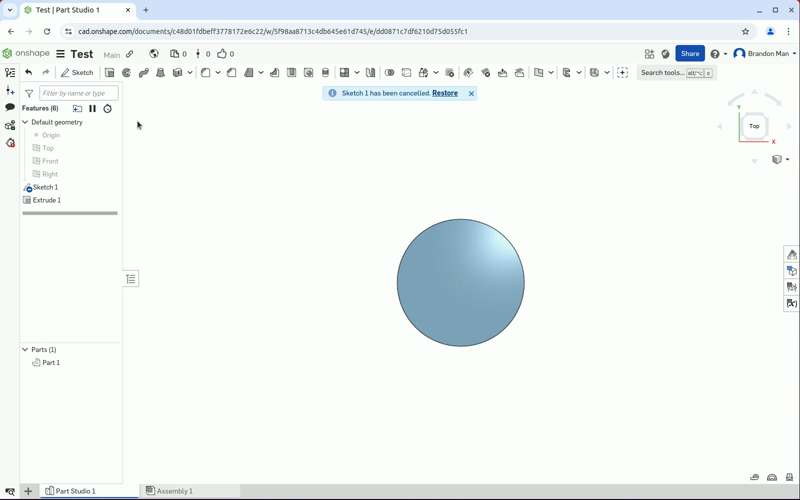
key(shift+h)
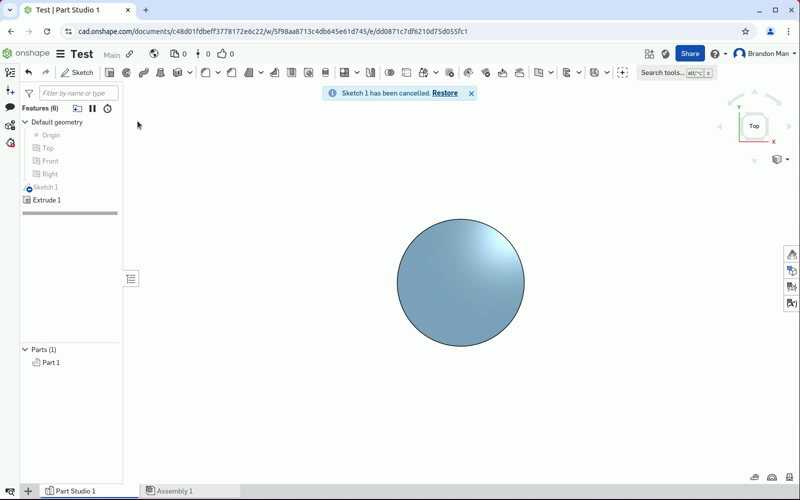
mouse_move(73, 189)
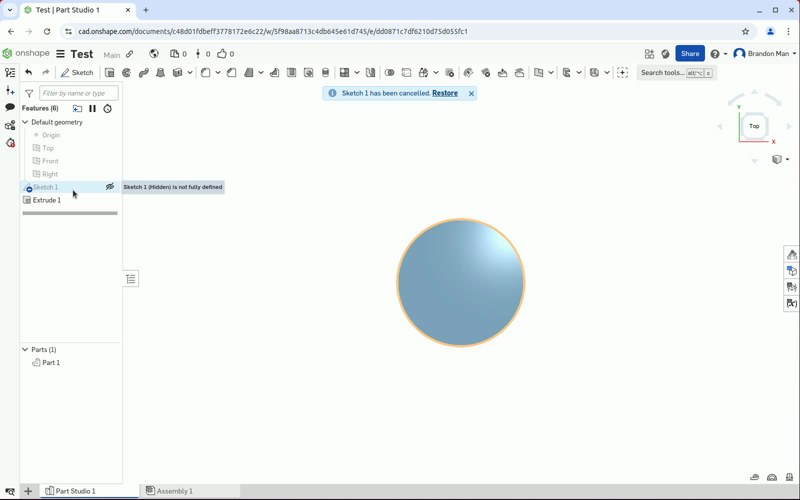
click(73, 189)
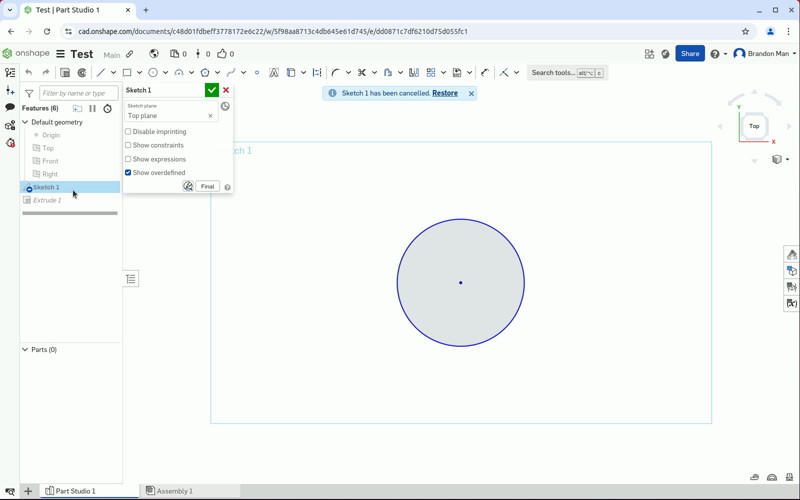
mouse_move(229, 92)
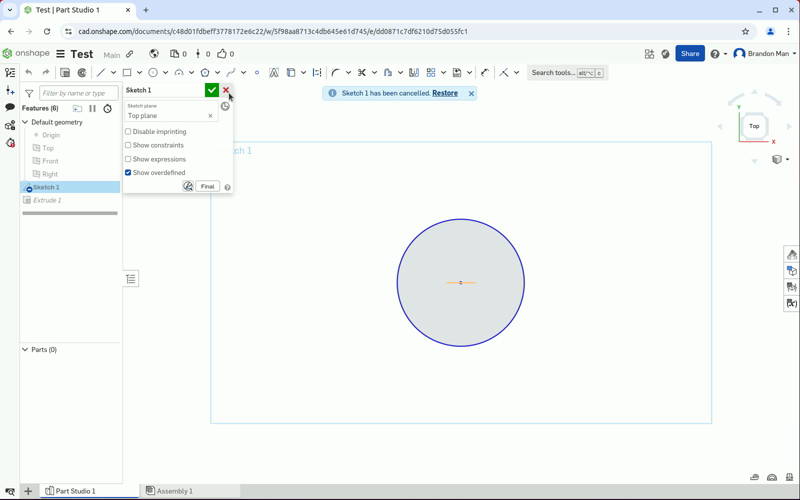
click(229, 92)
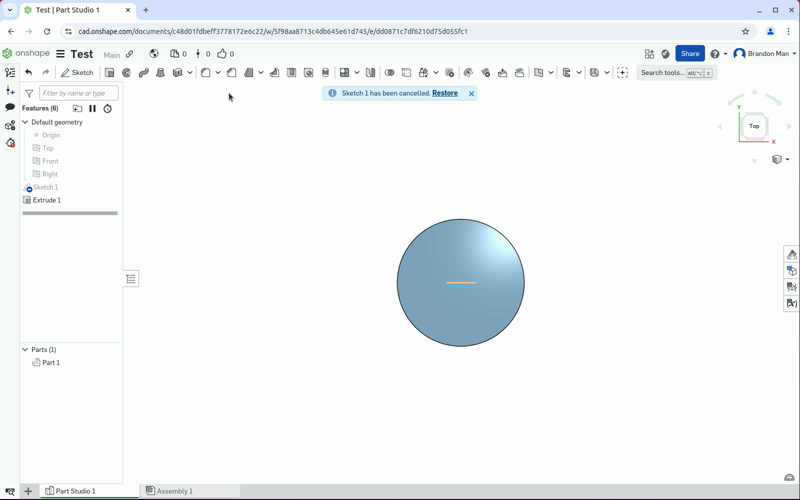
mouse_move(541, 75)
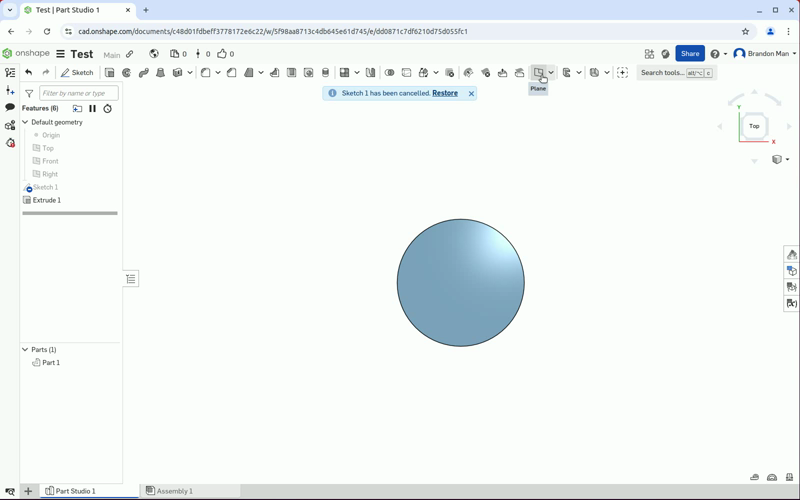
click(541, 75)
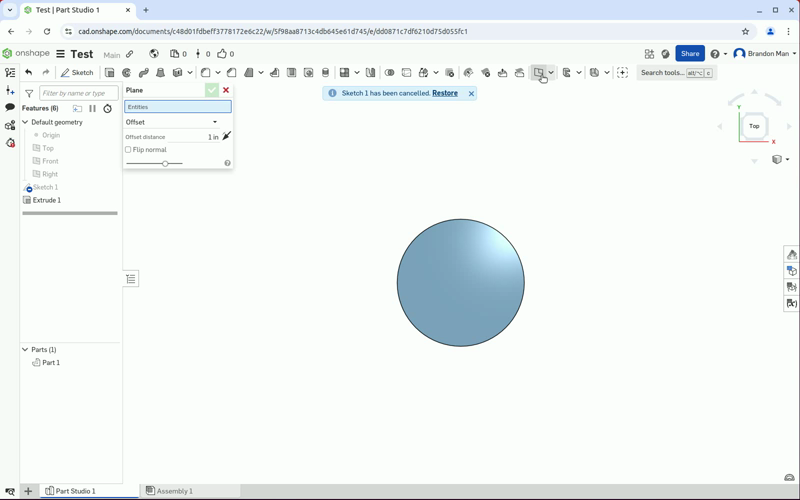
mouse_move(73, 150)
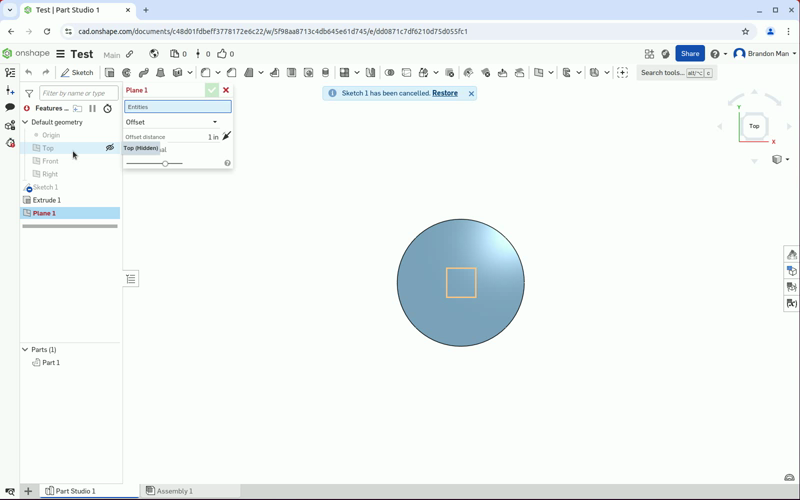
click(73, 150)
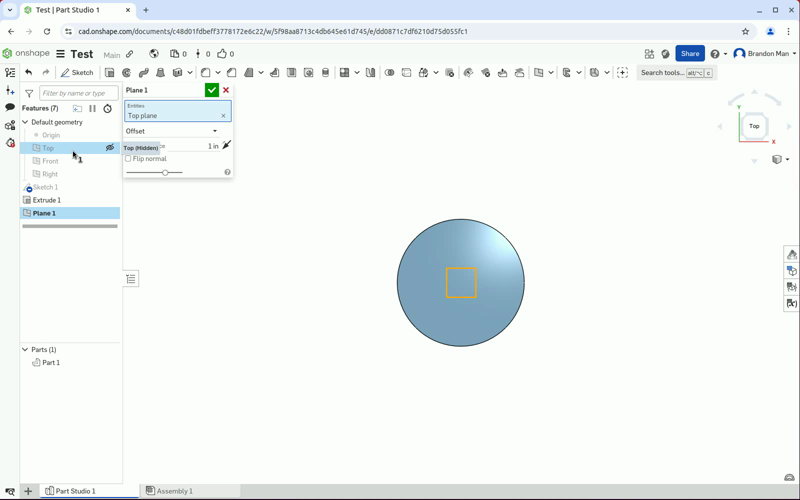
key(tab, 2)
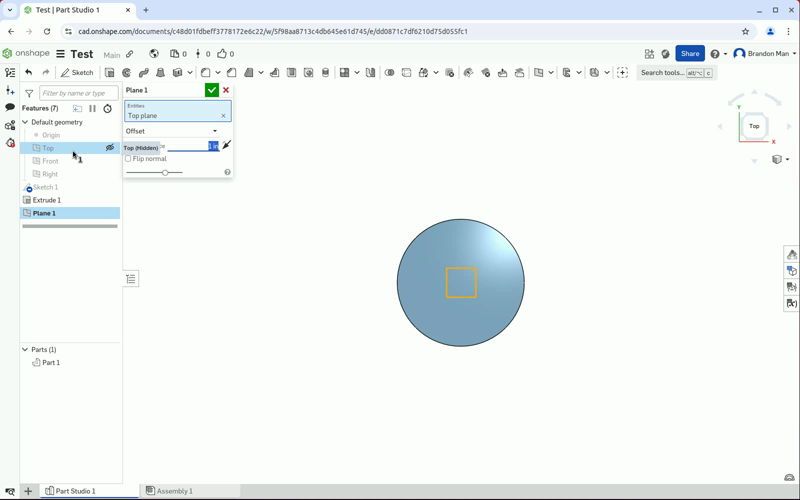
text(12.263)
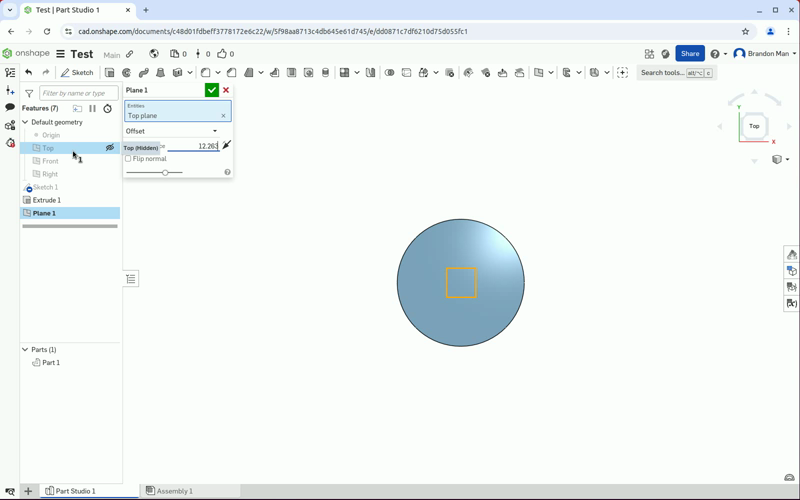
key(enter, 2)
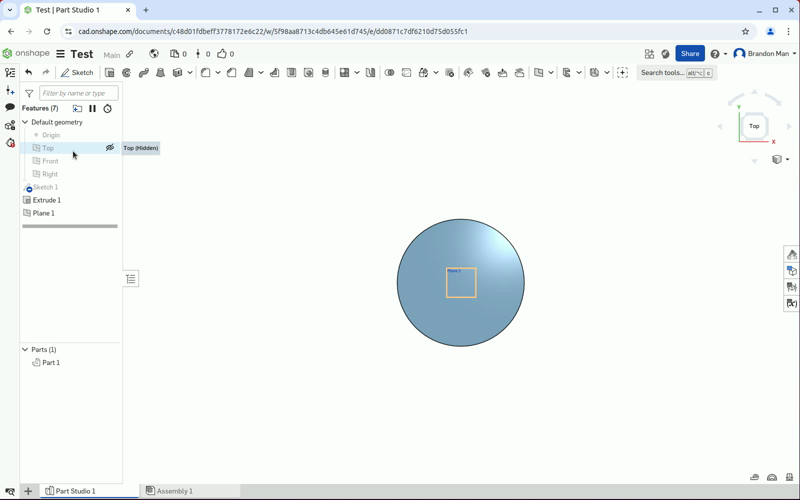
key(shift+s)
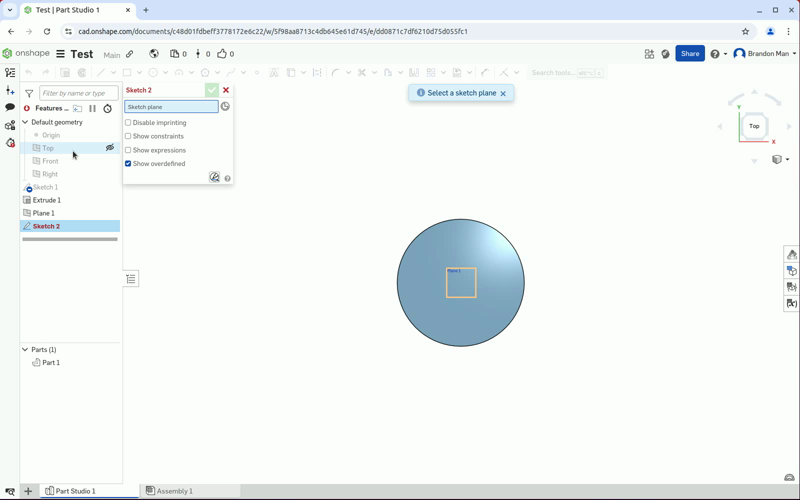
mouse_move(73, 215)
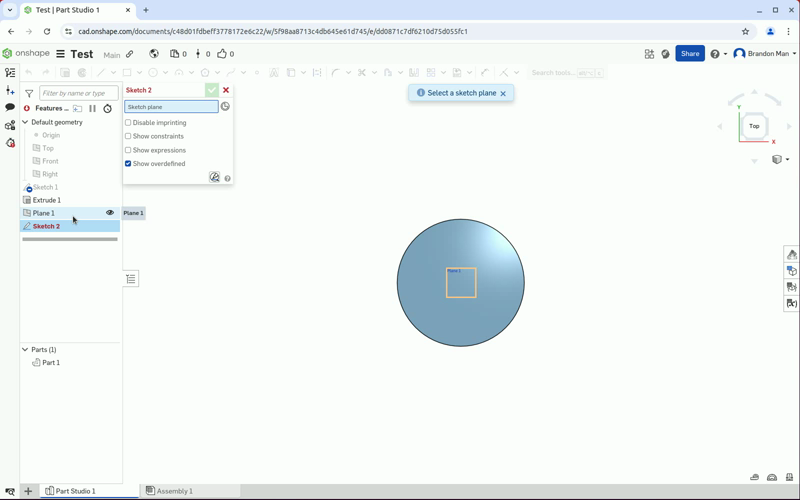
click(73, 215)
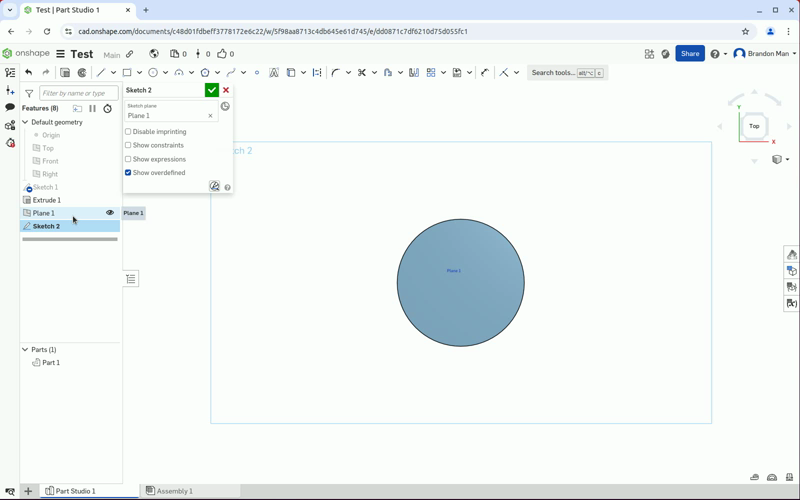
mouse_move(73, 352)
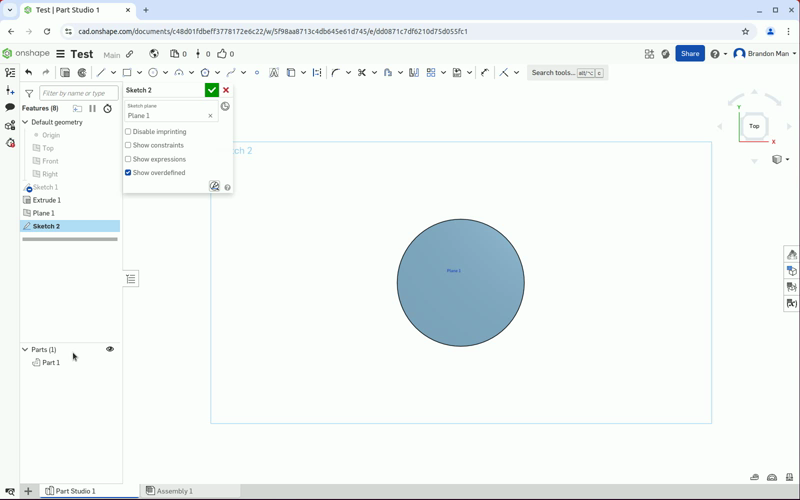
key(y)
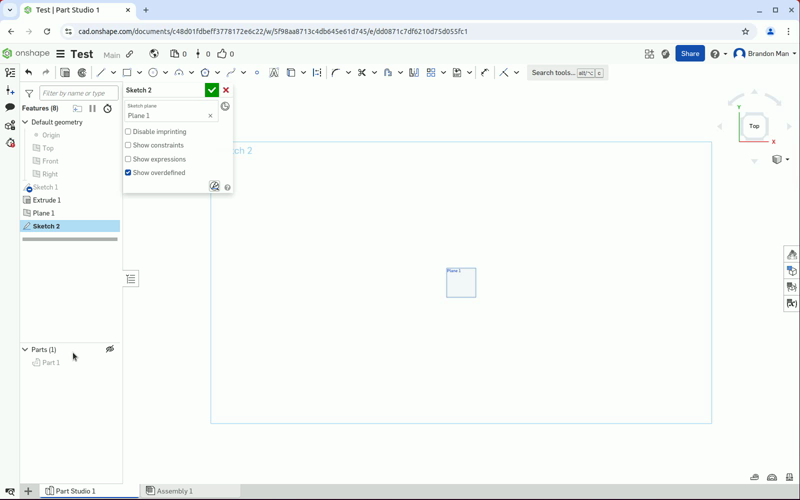
key(c)
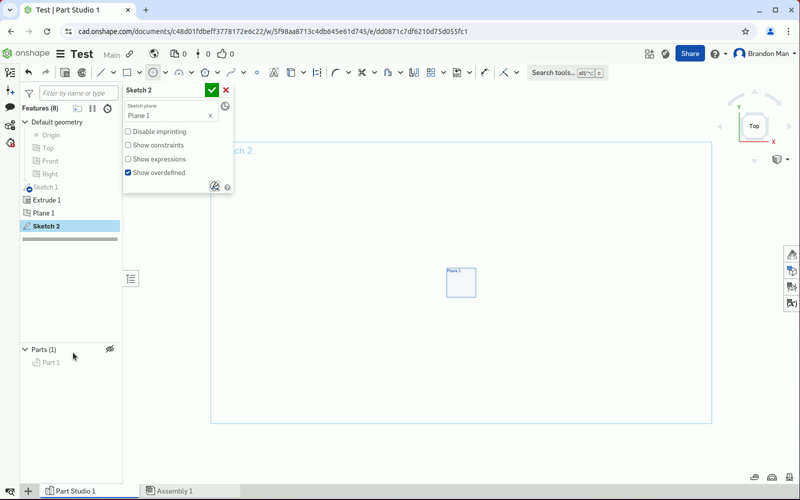
key_down(shift)
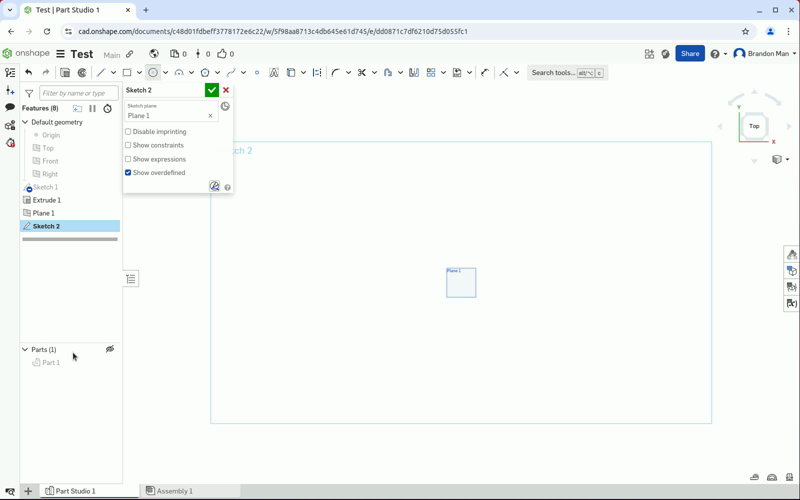
mouse_move(460, 282)
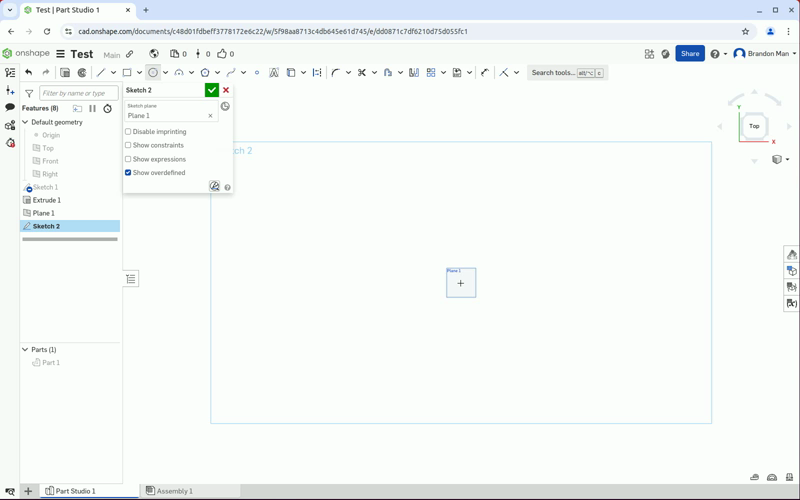
click(460, 282)
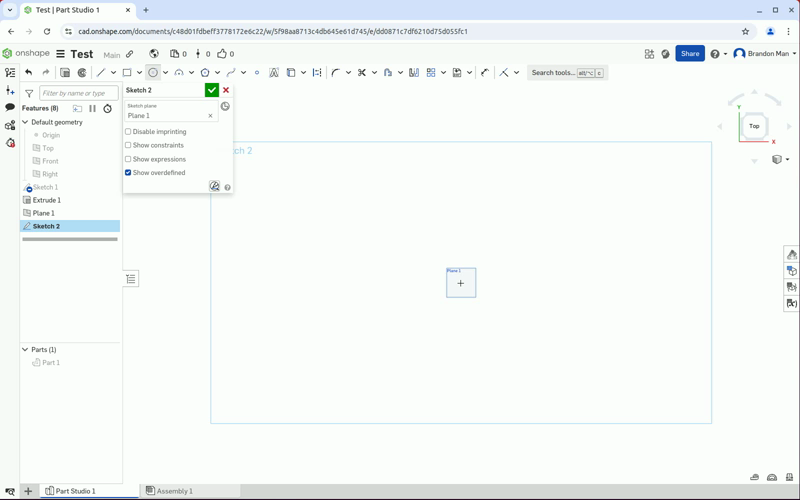
key_up(shift)
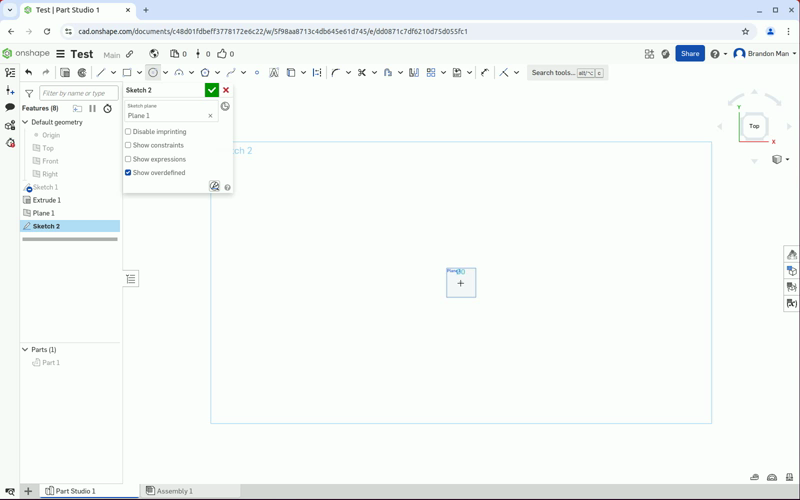
mouse_move(510, 282)
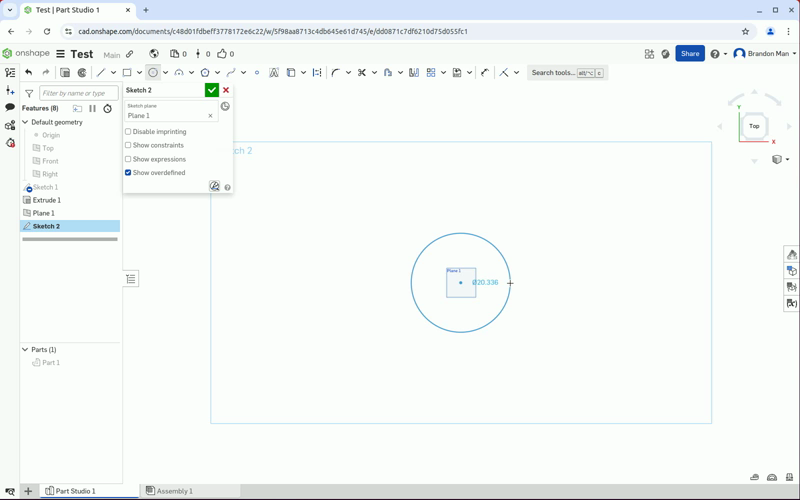
click(510, 282)
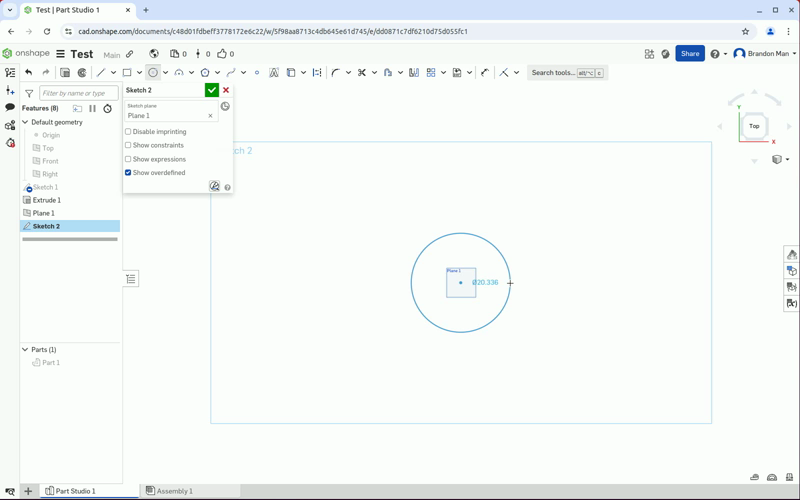
key(esc)
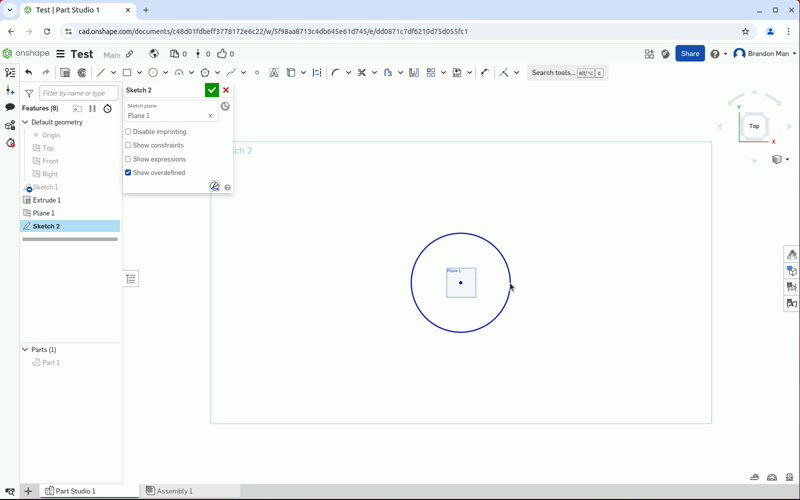
mouse_move(453, 247)
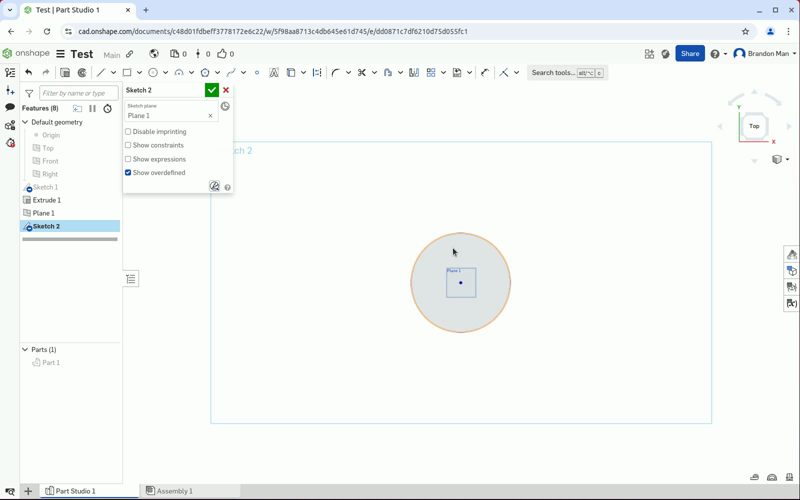
click(453, 247)
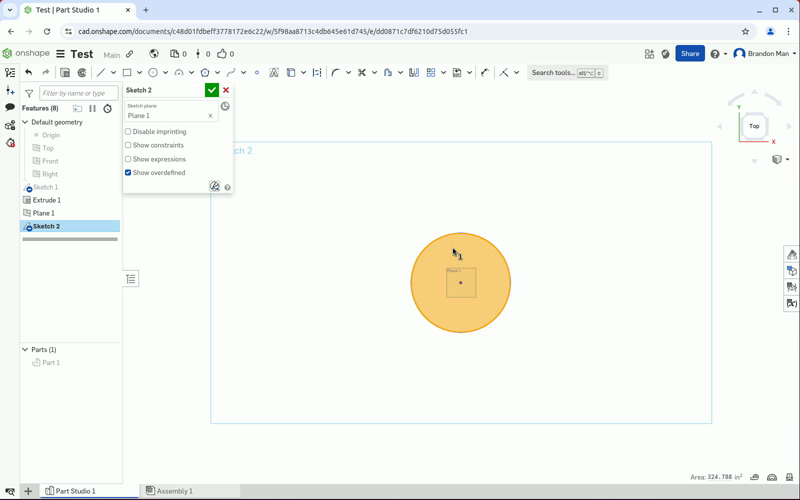
mouse_move(73, 352)
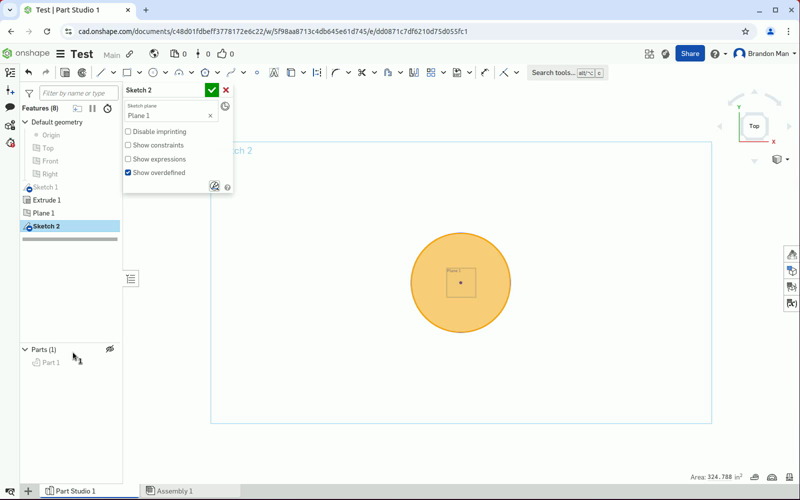
key(shift+y)
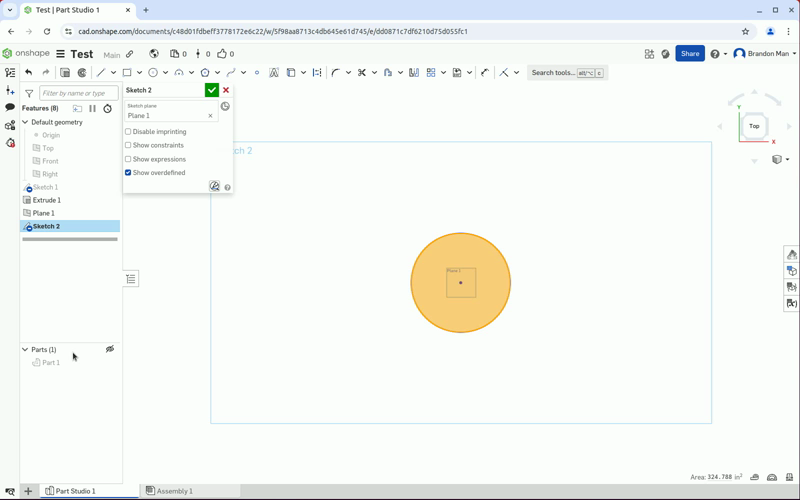
key(shift+e)
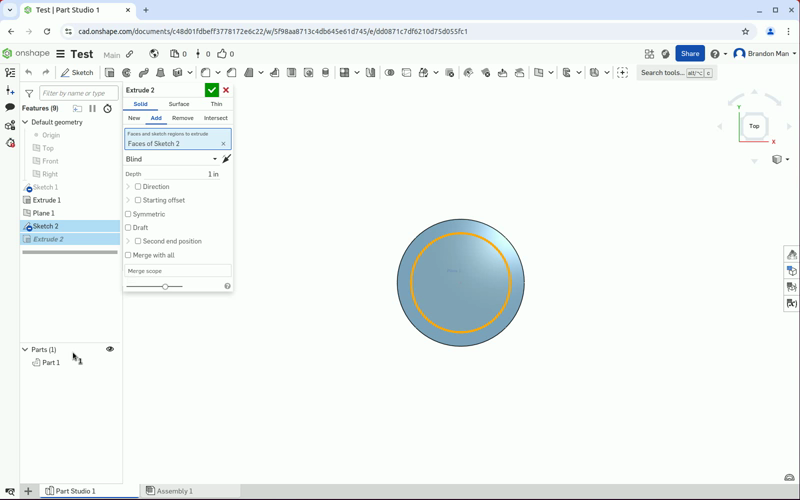
mouse_move(143, 106)
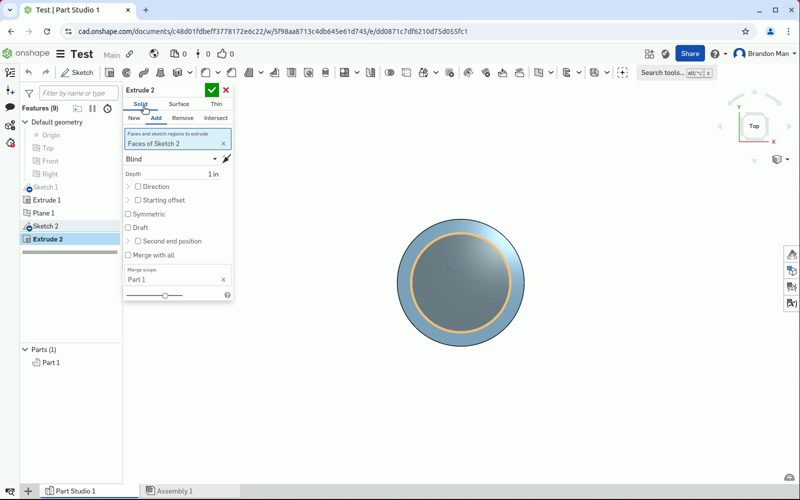
click(143, 106)
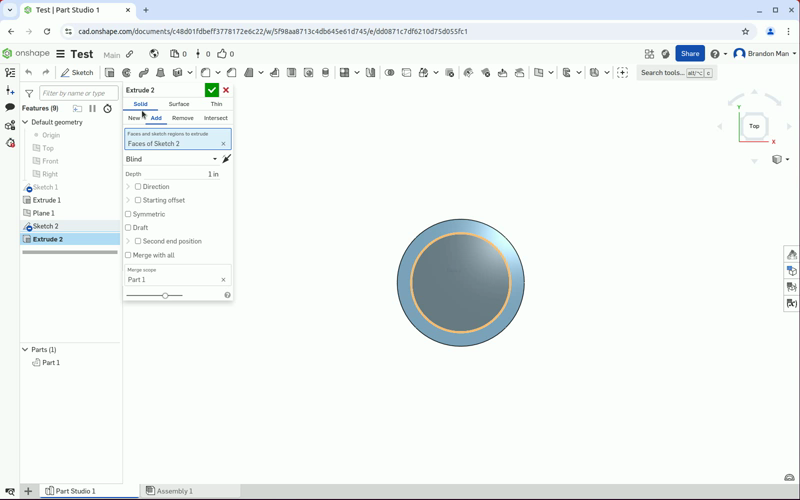
mouse_move(137, 120)
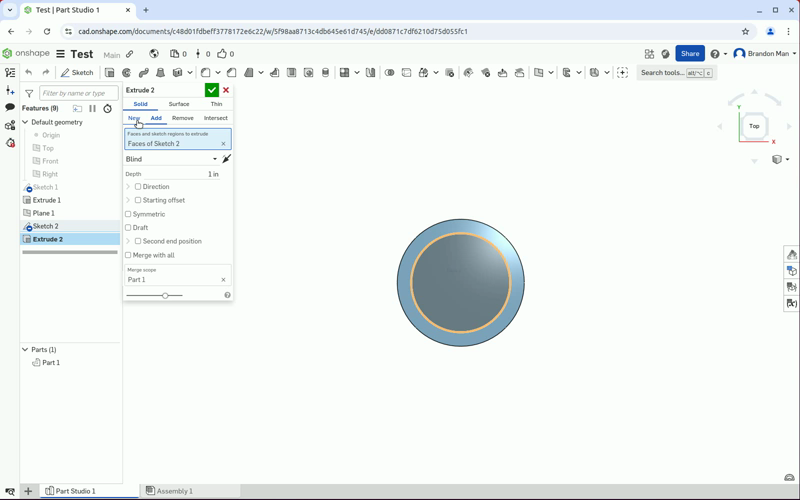
click(137, 120)
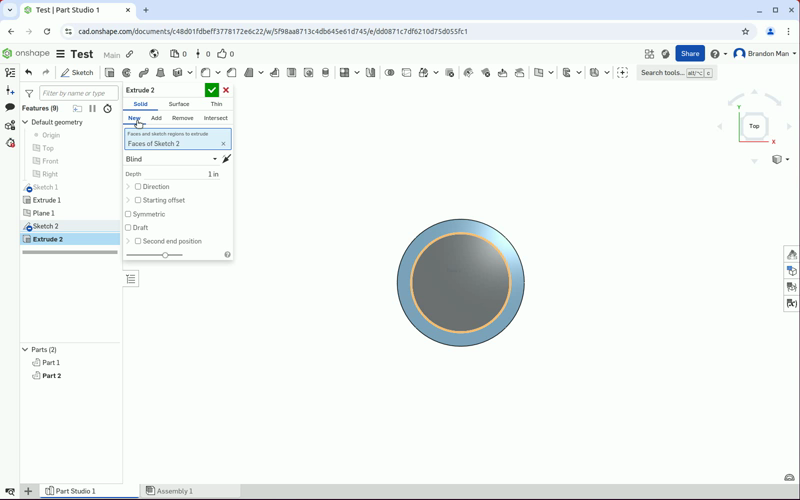
key(tab, 4)
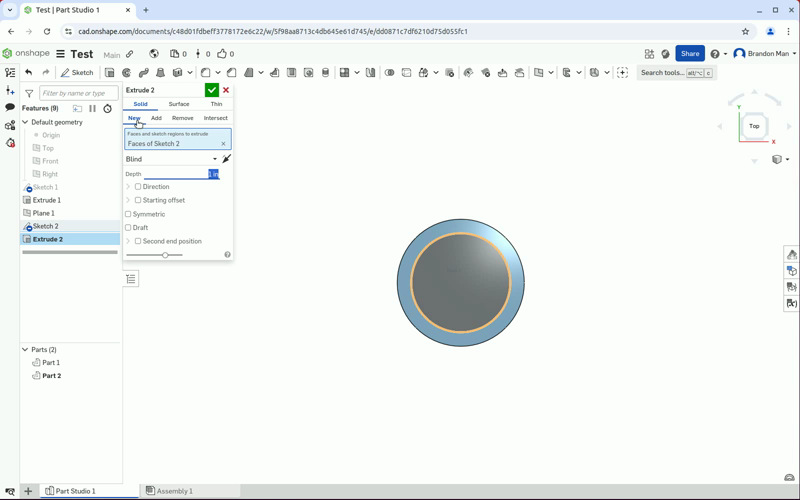
text(10.832)
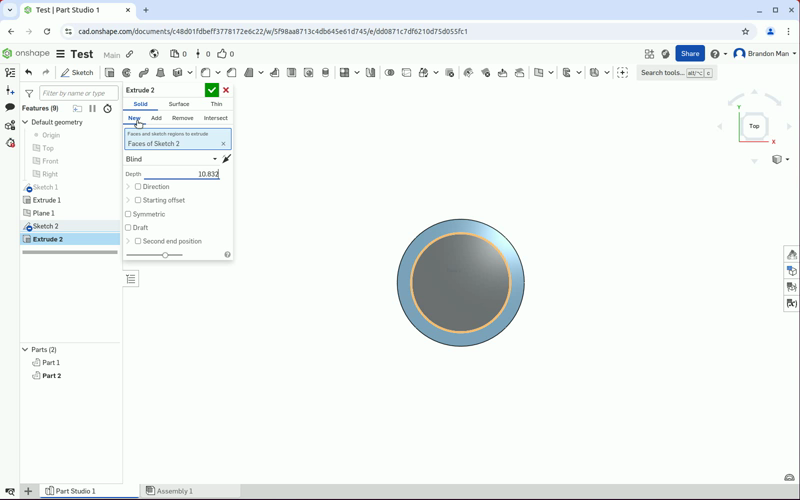
key(enter)
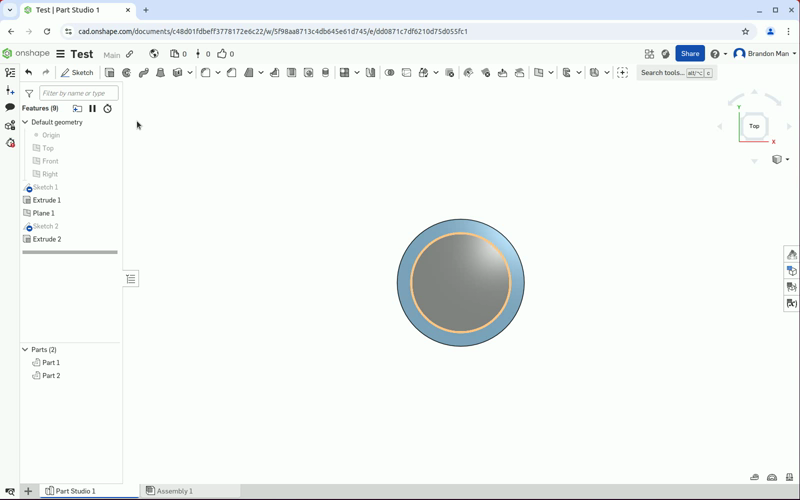
key(shift+h)
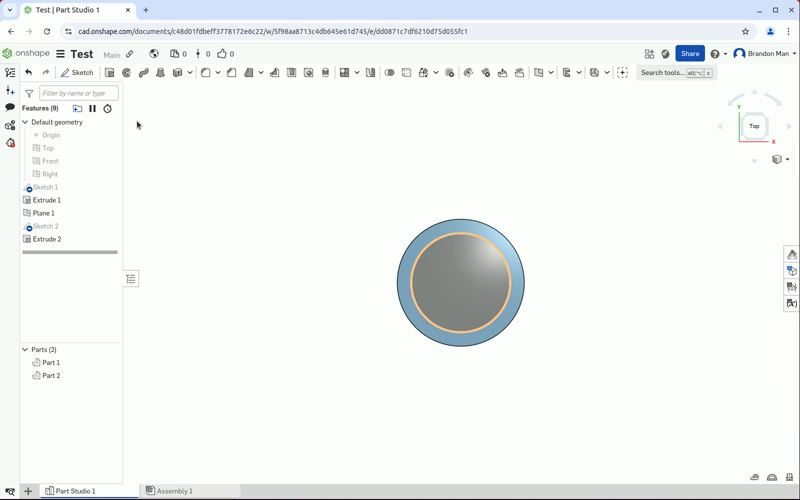
key(shift+h)
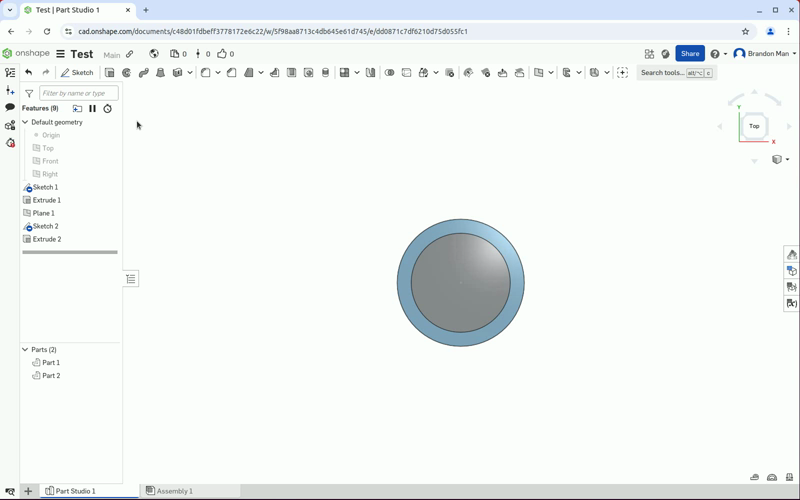
key(shift+7)
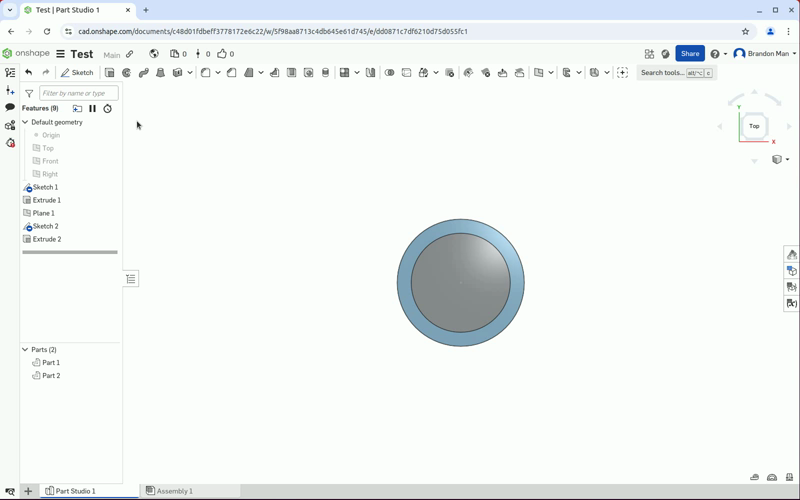
key(up, 3)
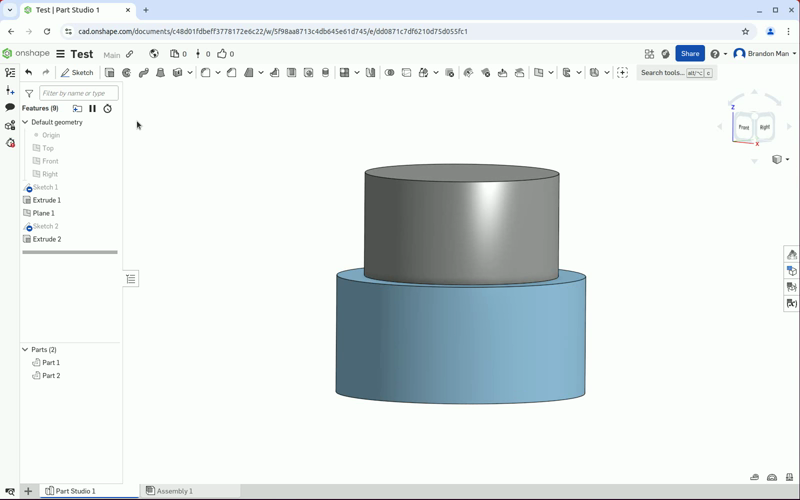
key(left, 3)
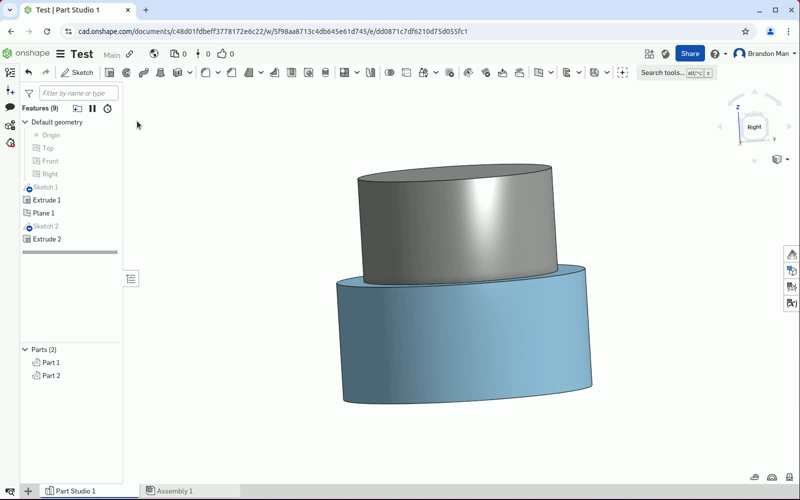
key(right, 3)
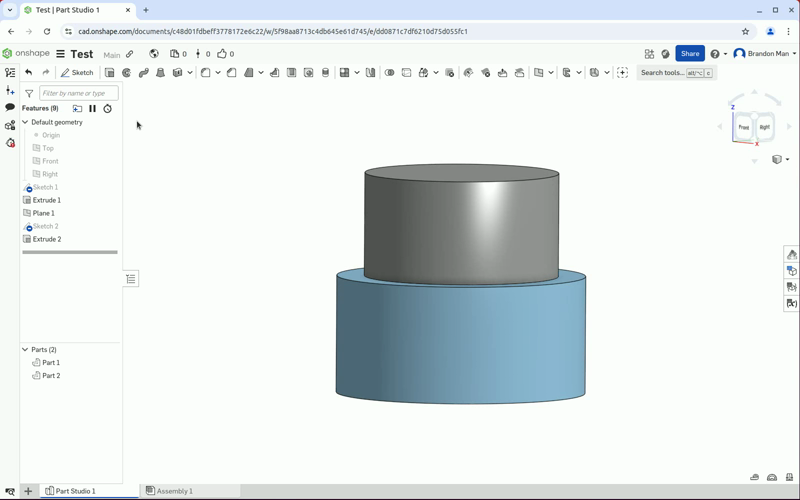
key(down, 3)
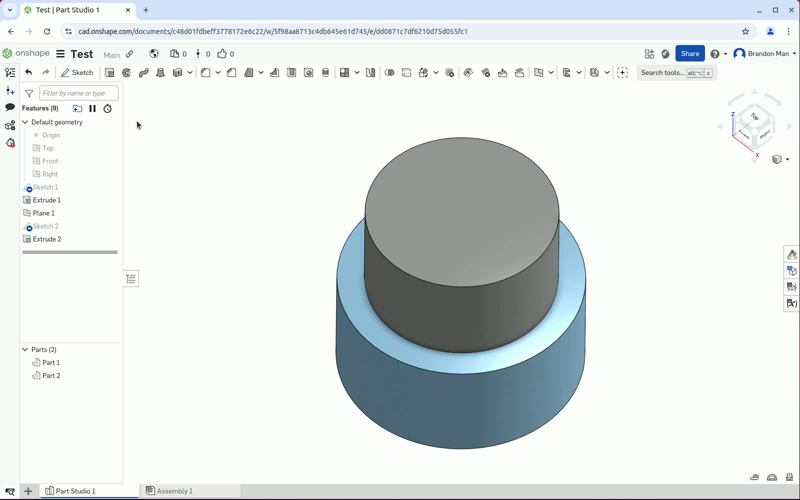
mouse_move(73, 189)
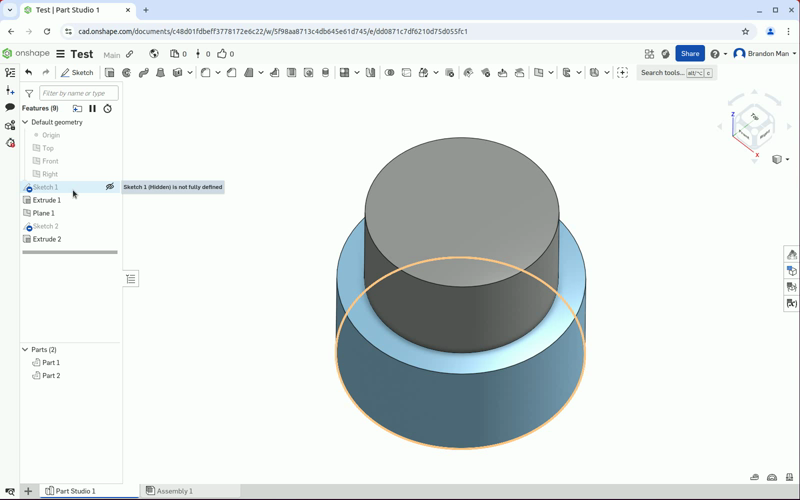
click(73, 189)